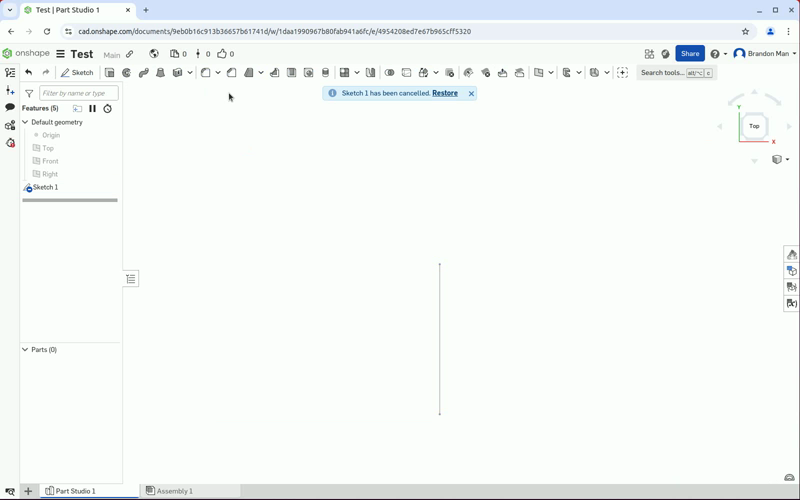
key(shift+h)
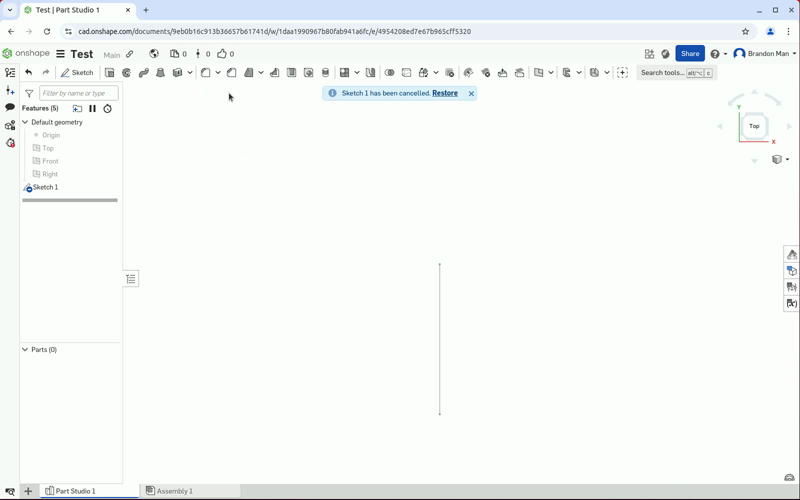
key(shift+s)
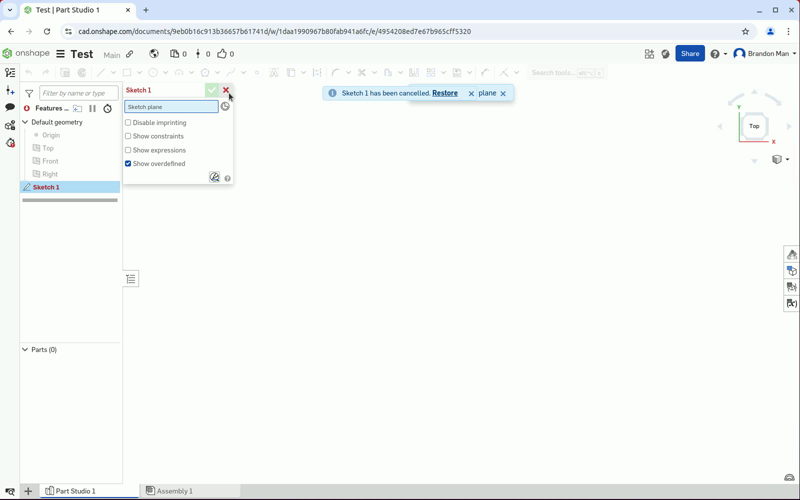
mouse_move(73, 150)
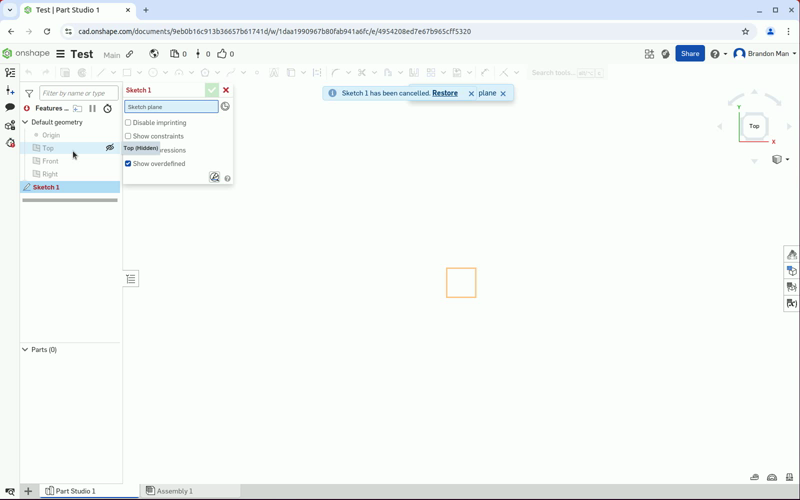
click(73, 150)
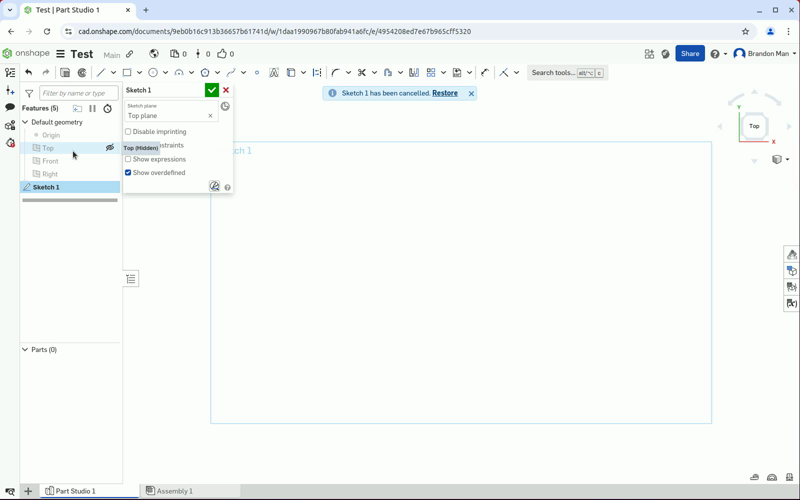
mouse_move(73, 352)
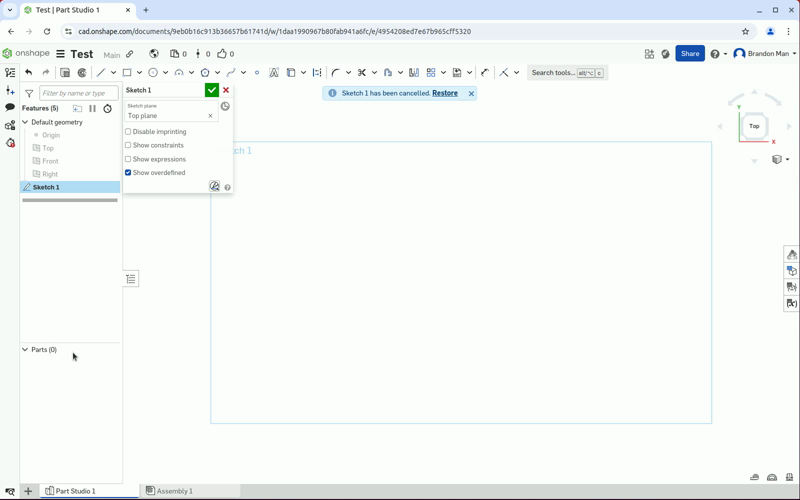
key(y)
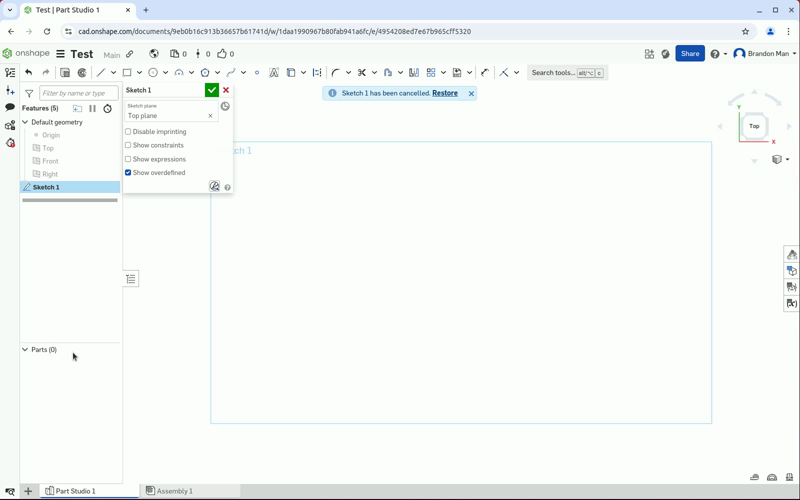
key(c)
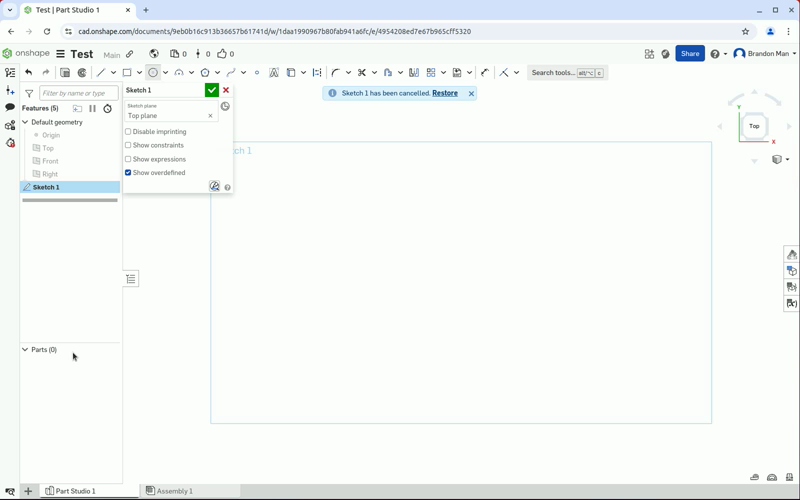
key_down(shift)
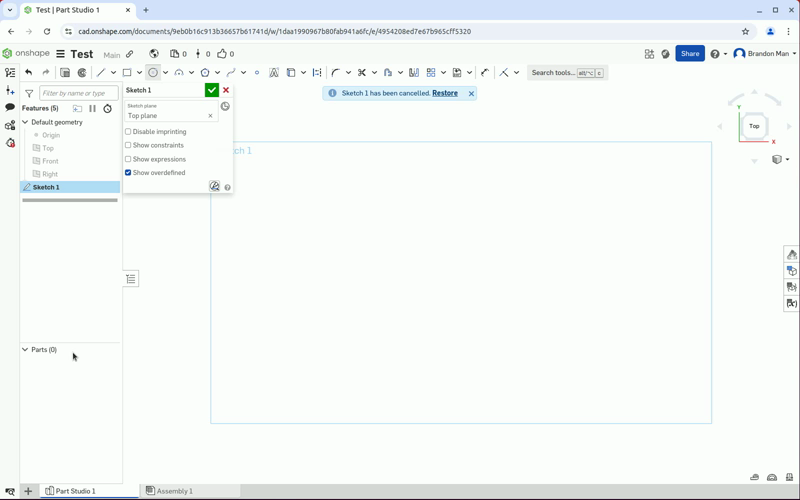
mouse_move(461, 282)
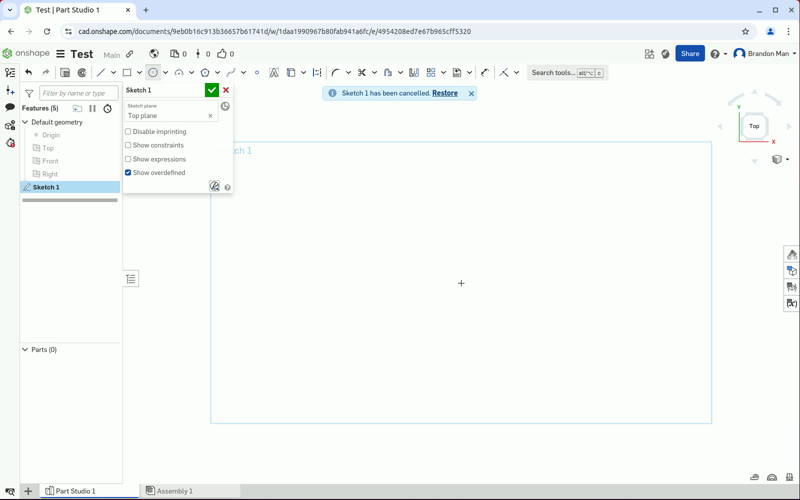
click(461, 282)
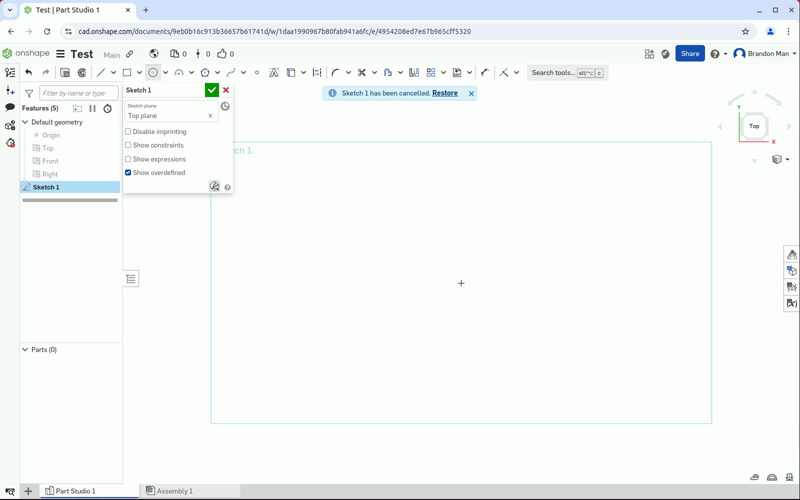
key_up(shift)
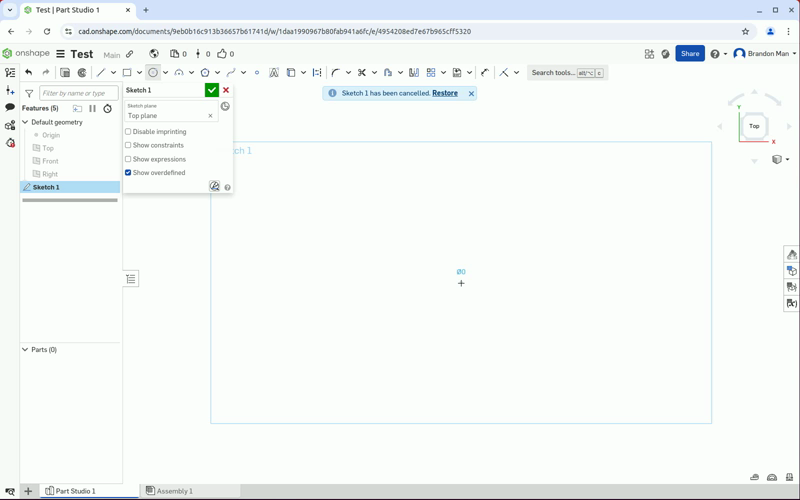
mouse_move(574, 282)
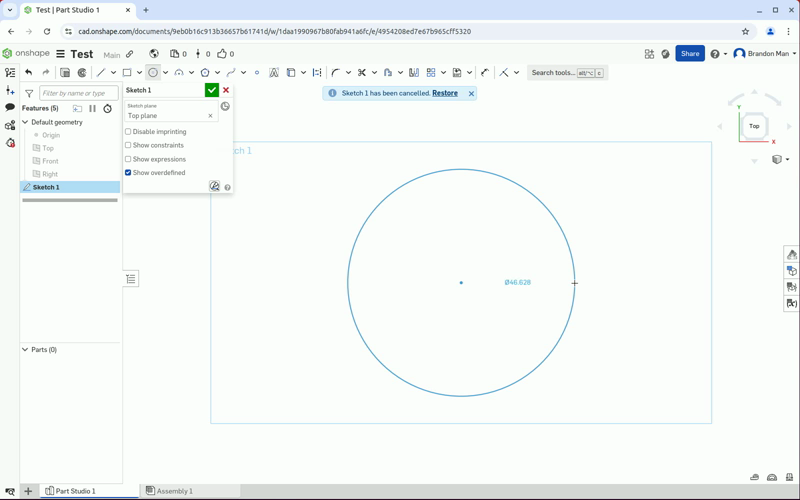
click(574, 282)
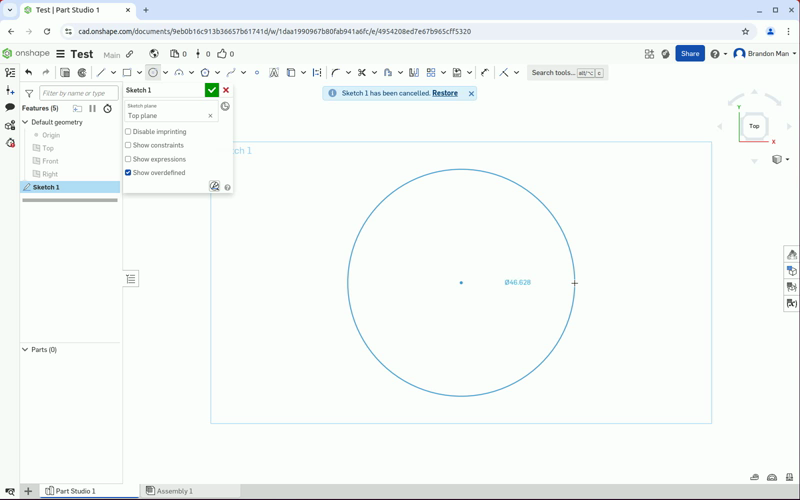
key(esc)
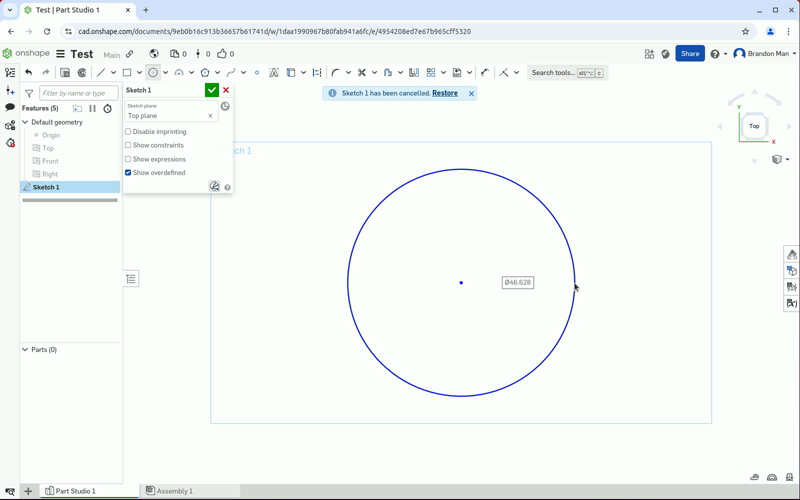
key(c)
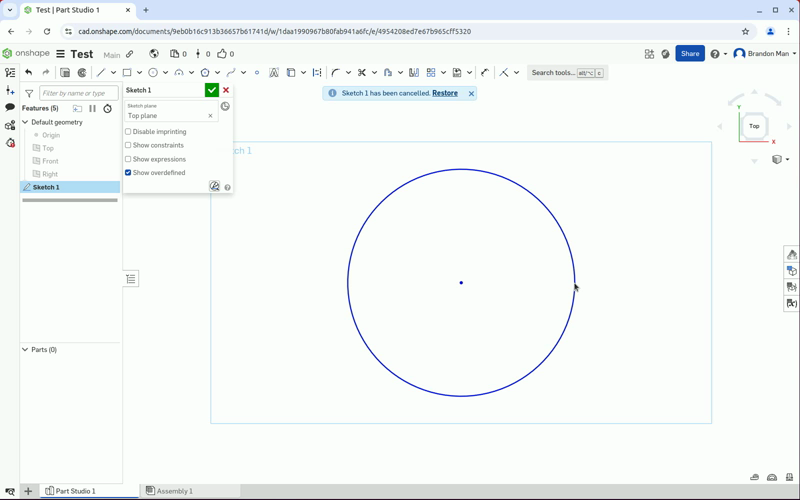
key_down(shift)
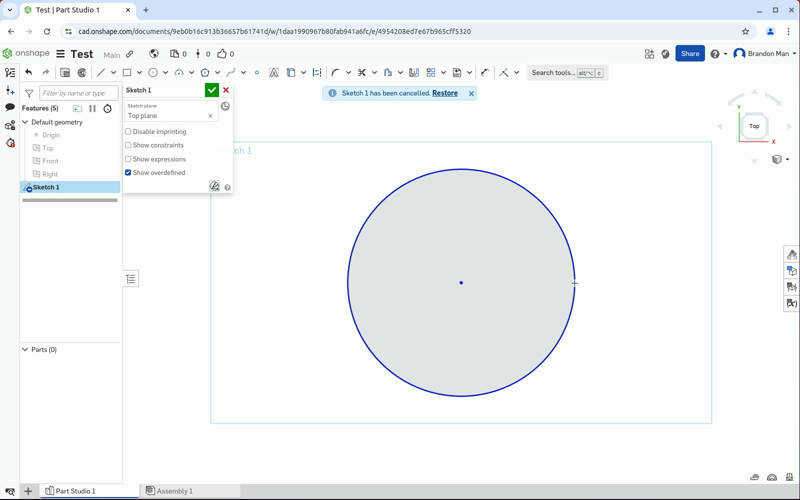
mouse_move(461, 282)
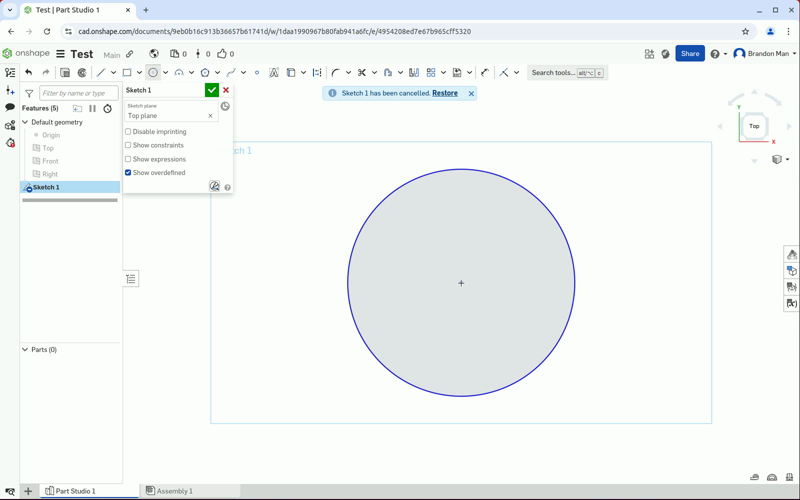
click(461, 282)
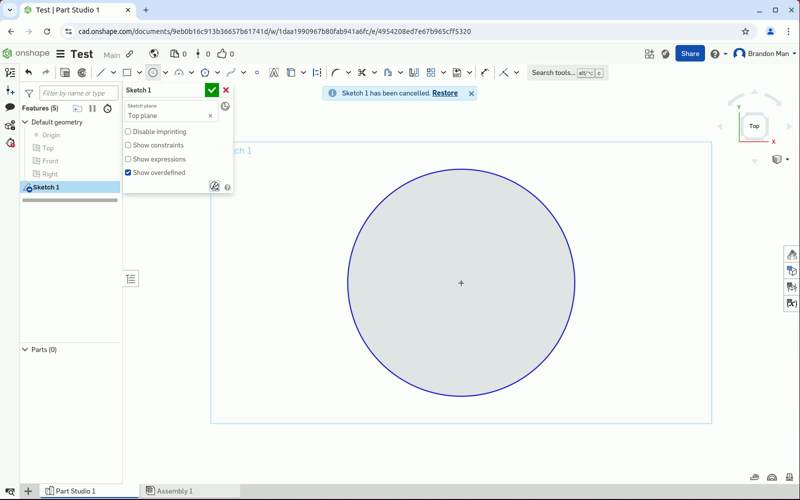
key_up(shift)
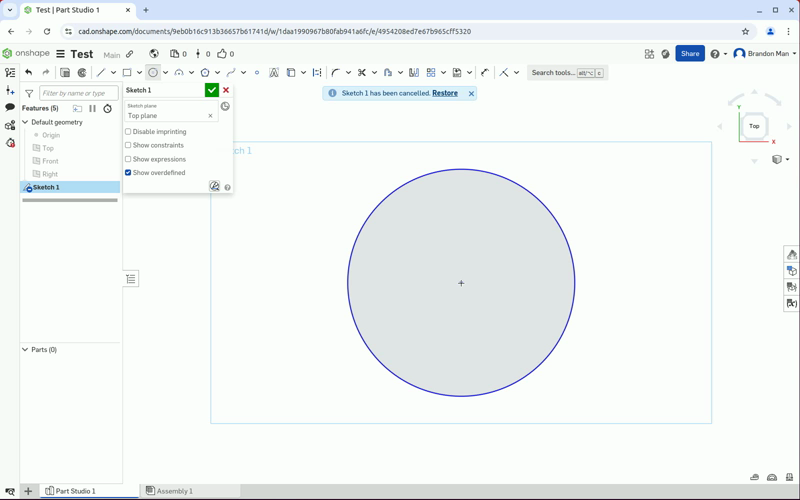
mouse_move(520, 282)
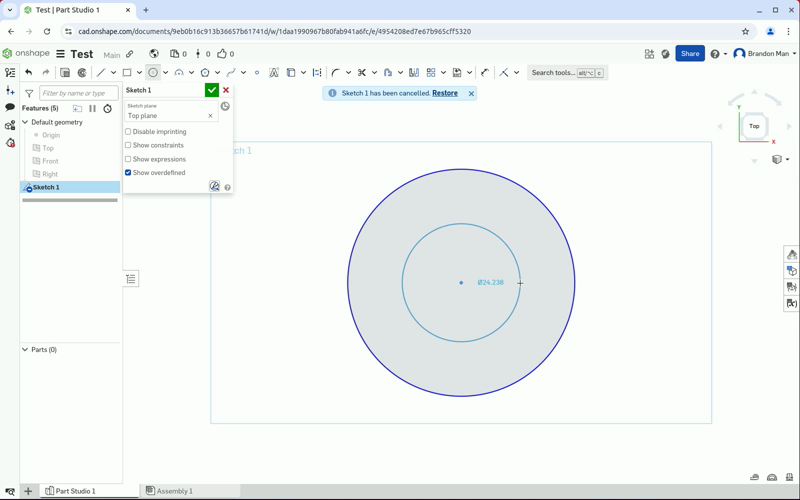
click(520, 282)
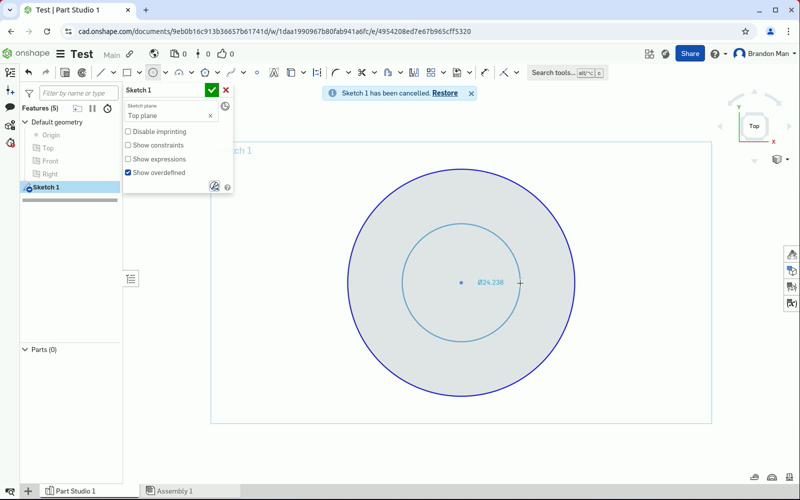
key(esc)
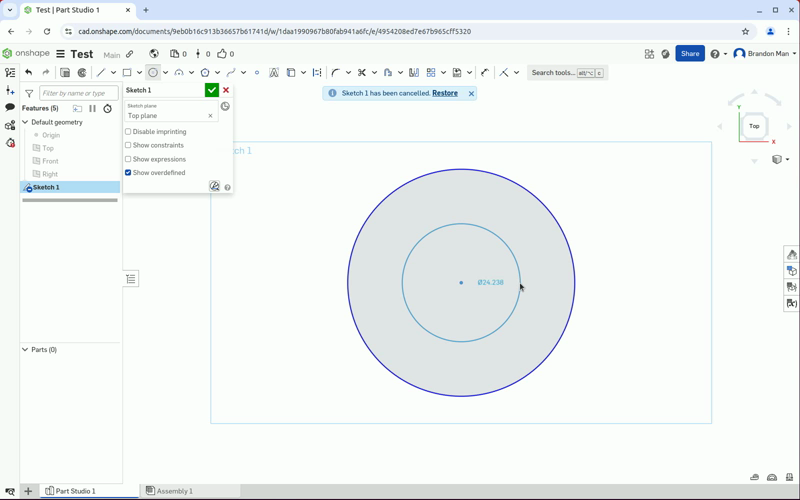
mouse_move(505, 209)
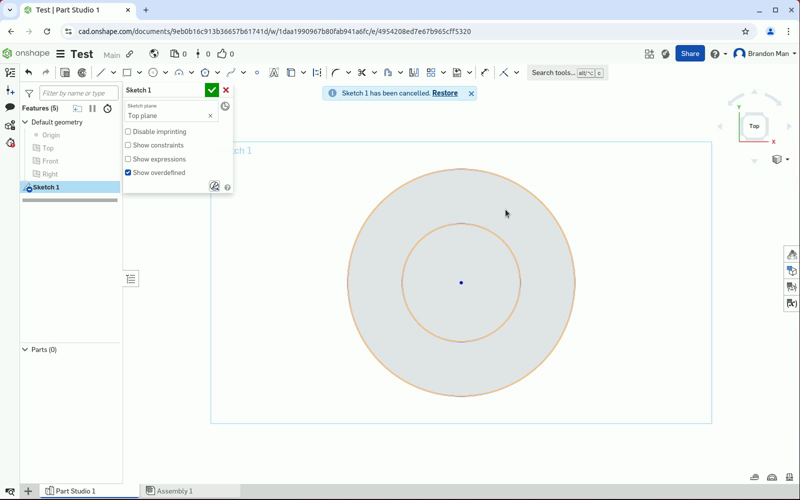
click(505, 209)
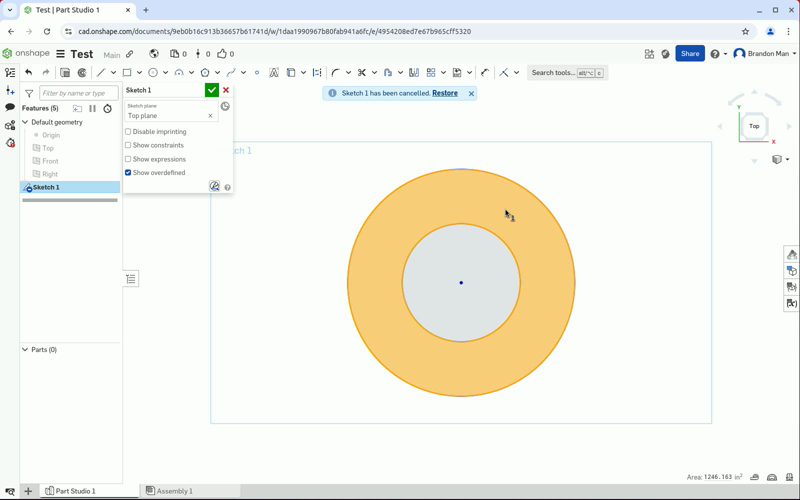
mouse_move(73, 352)
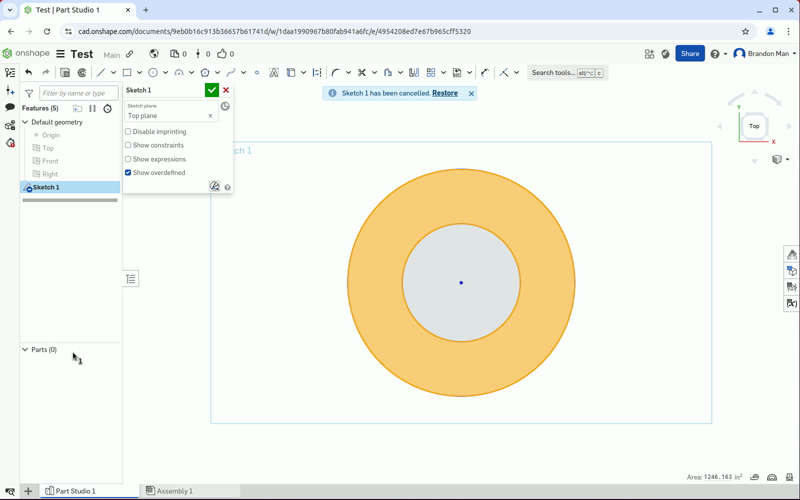
key(shift+y)
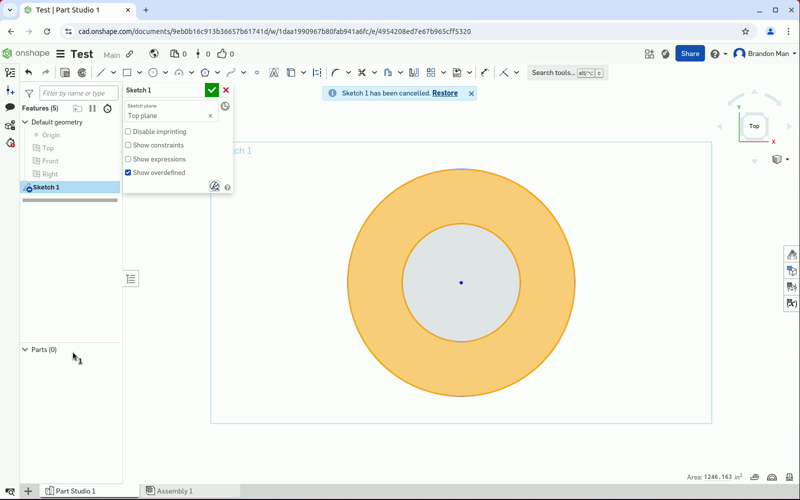
key(shift+e)
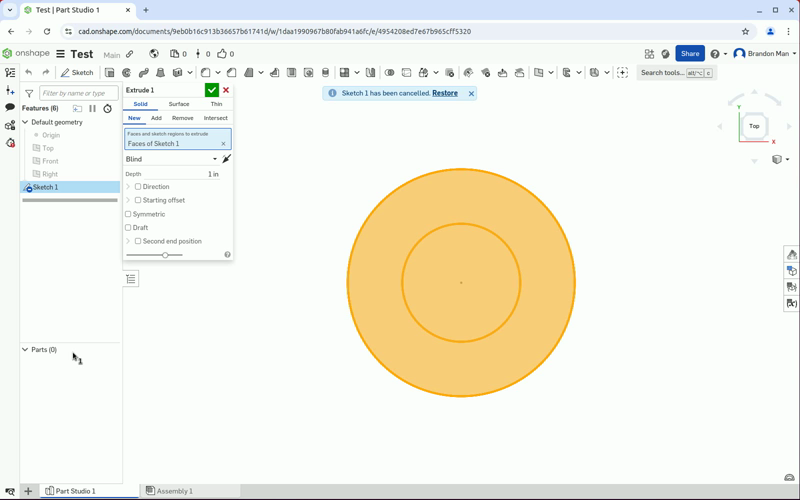
mouse_move(143, 106)
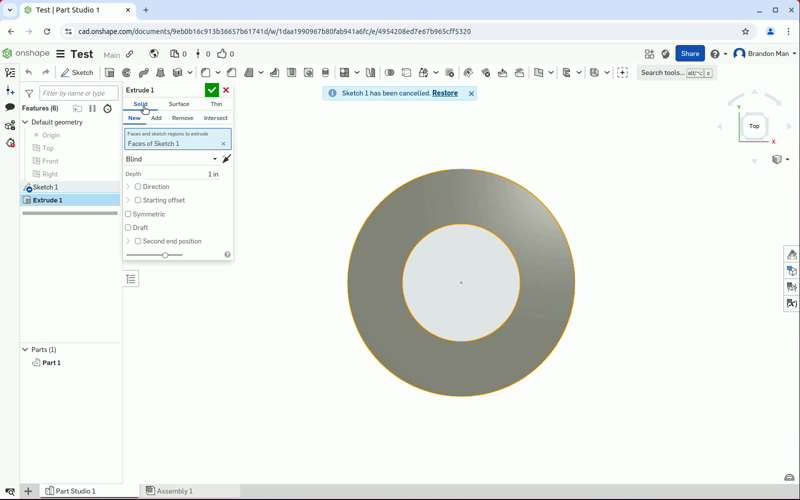
click(143, 106)
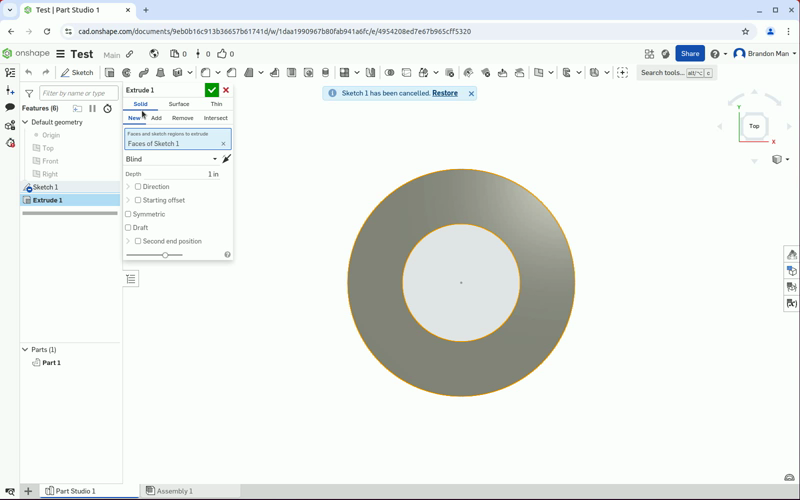
mouse_move(137, 120)
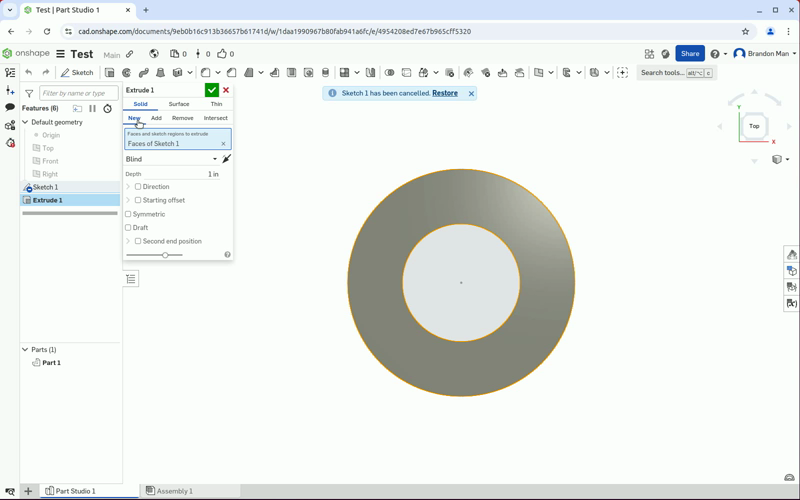
click(137, 120)
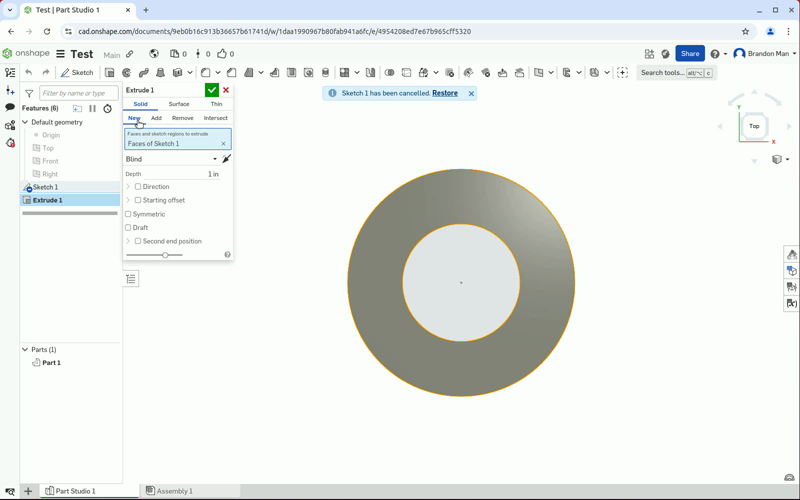
key(tab, 4)
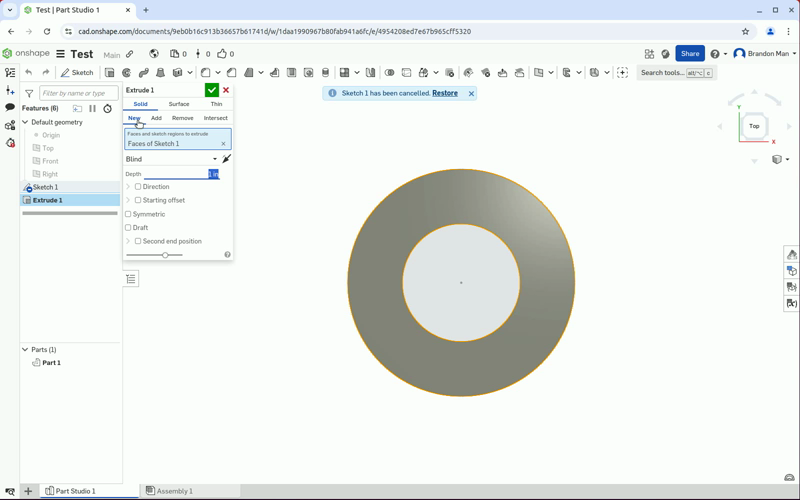
text(-3.851)
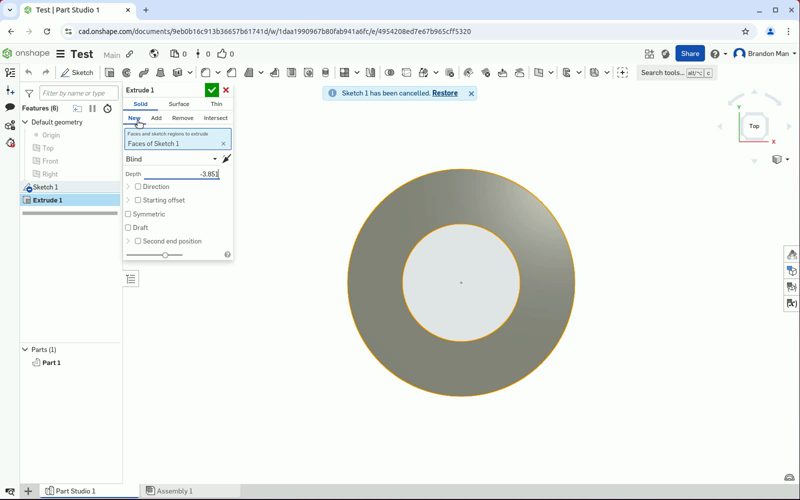
key(enter)
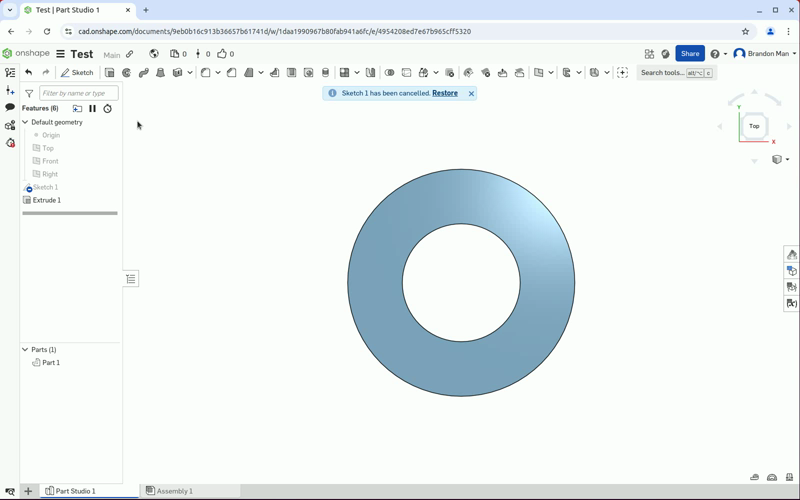
key(shift+h)
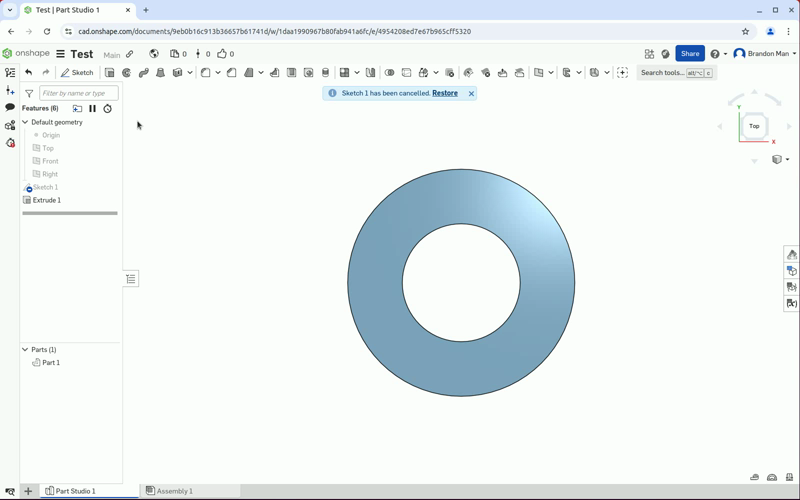
key(shift+h)
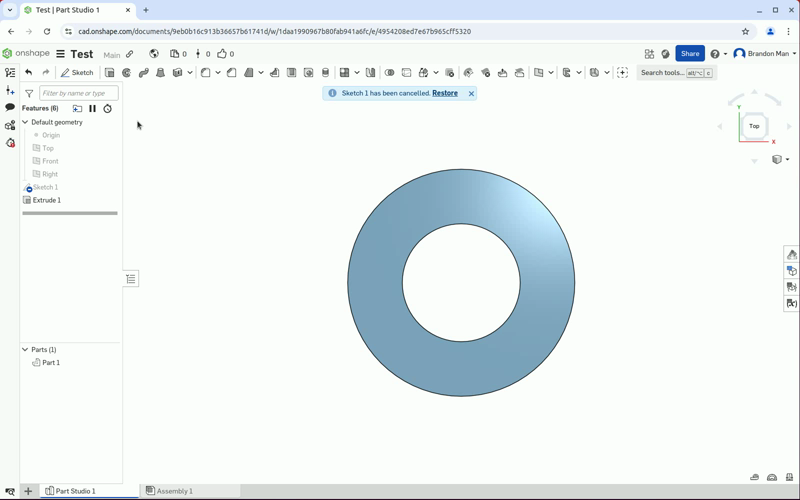
mouse_move(73, 189)
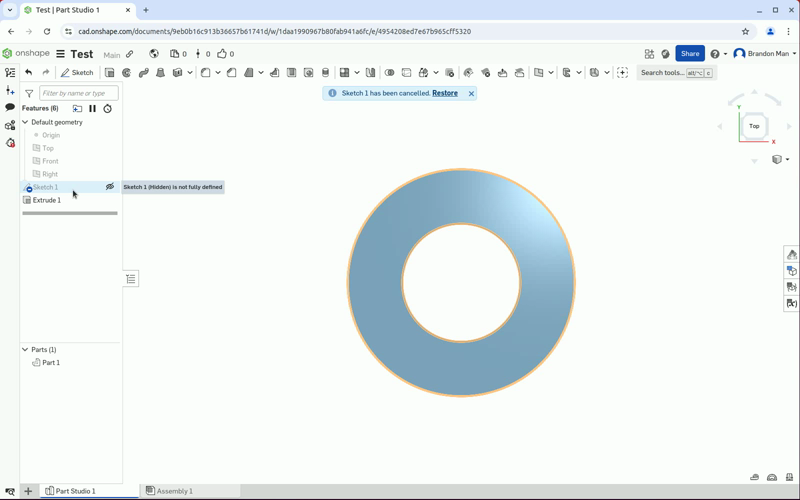
click(73, 189)
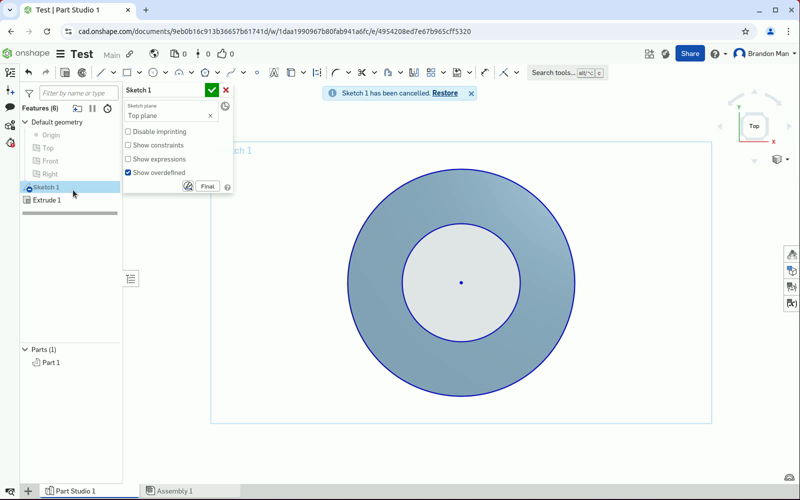
mouse_move(229, 92)
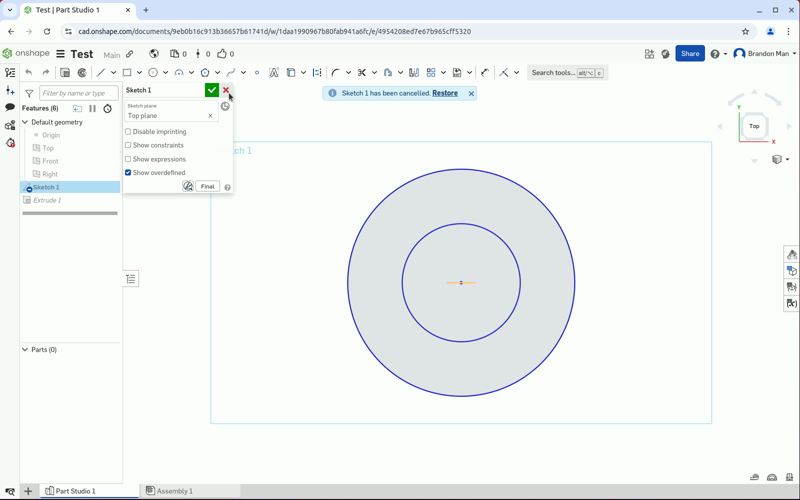
click(229, 92)
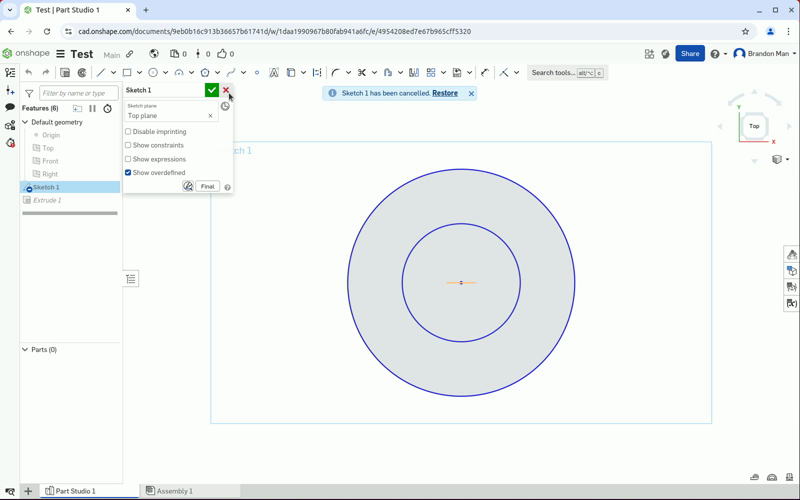
key(shift+s)
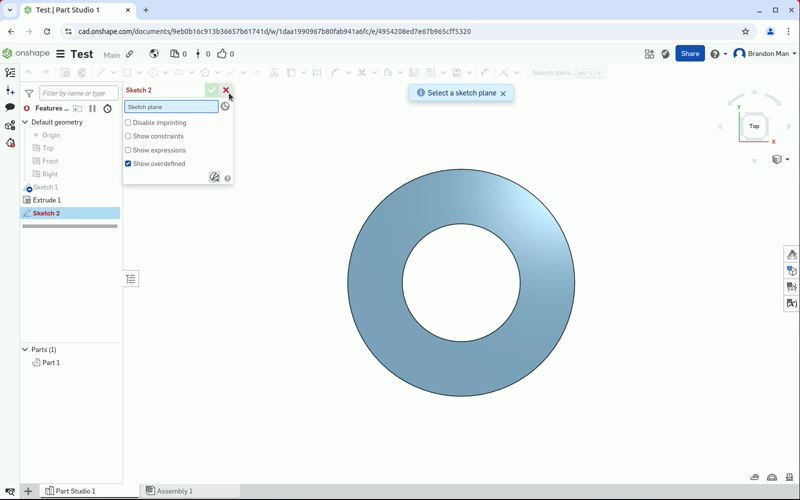
mouse_move(73, 150)
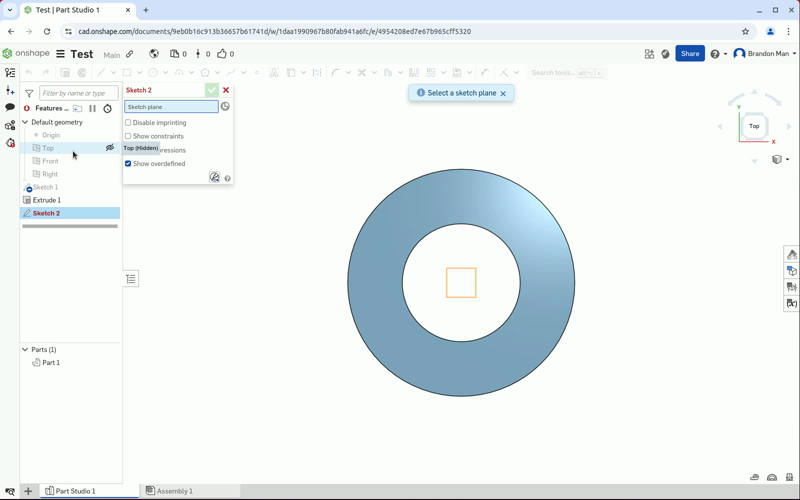
click(73, 150)
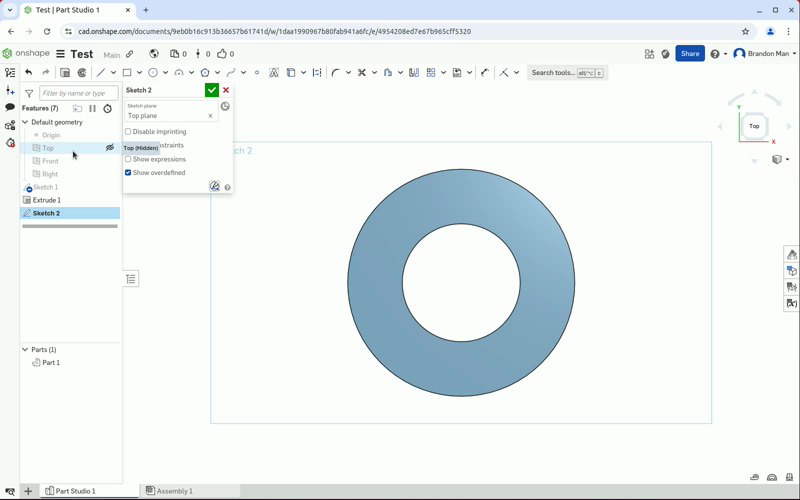
mouse_move(73, 352)
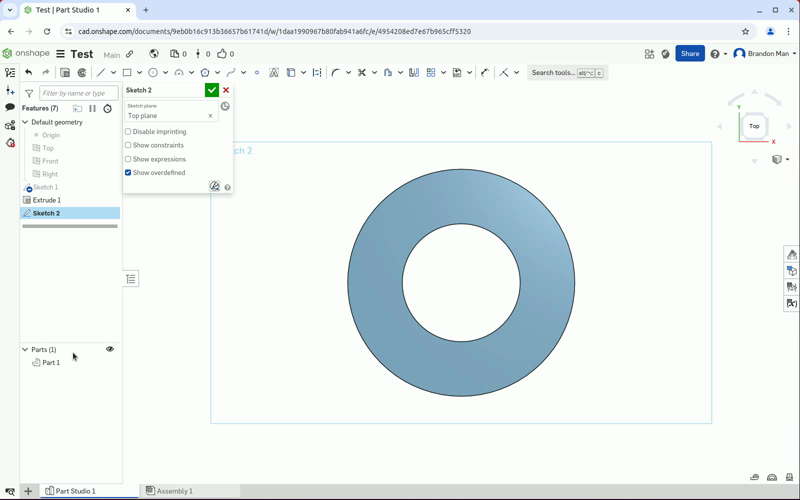
key(y)
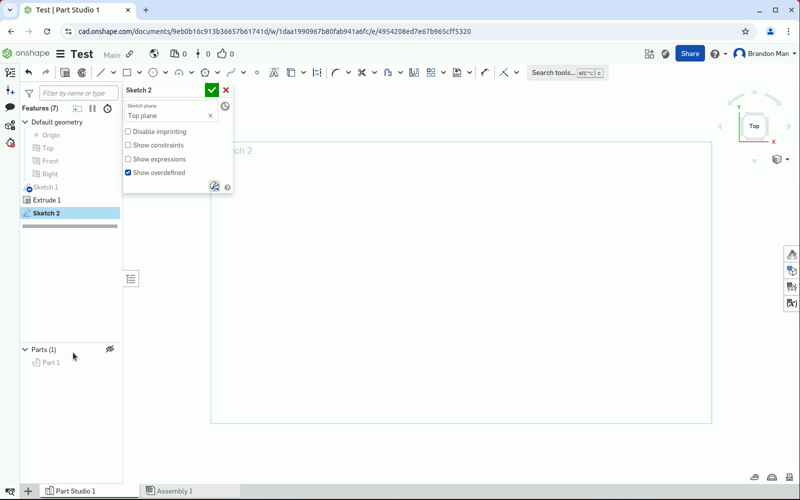
key(c)
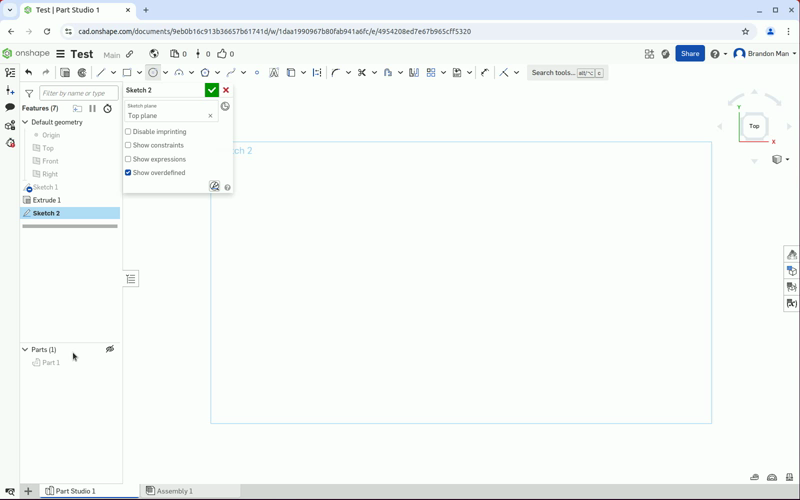
key_down(shift)
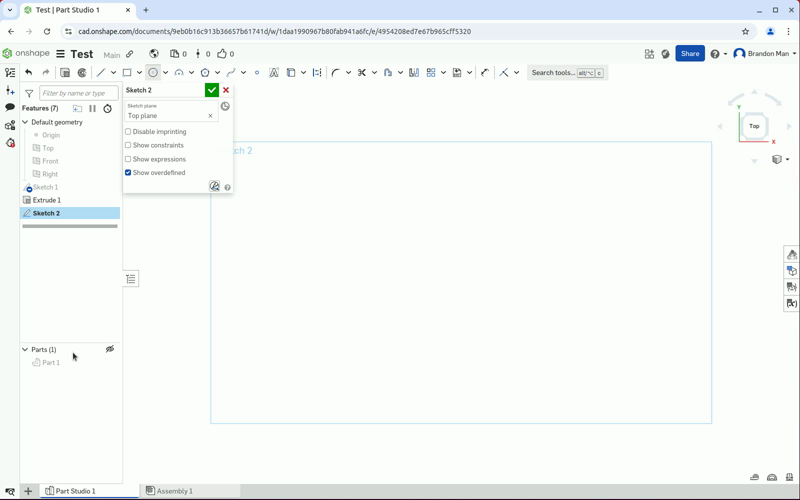
mouse_move(461, 282)
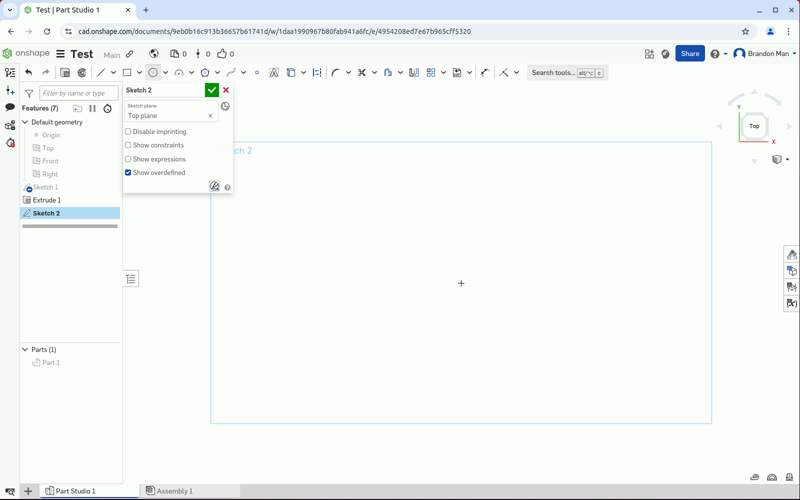
click(461, 282)
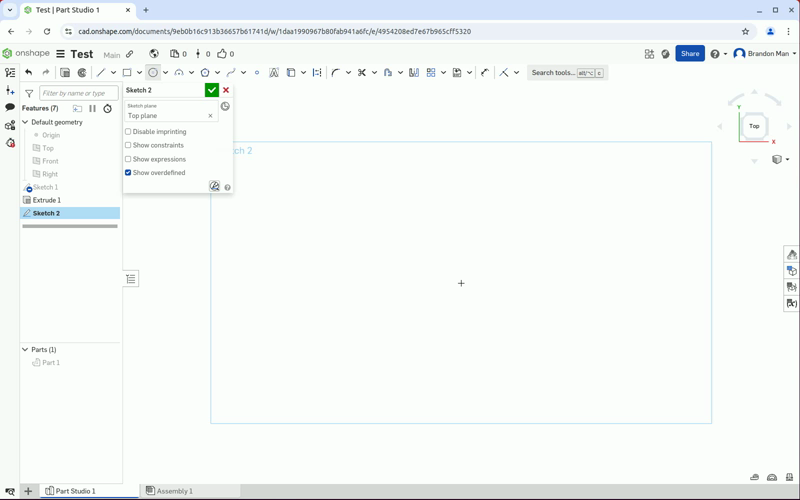
key_up(shift)
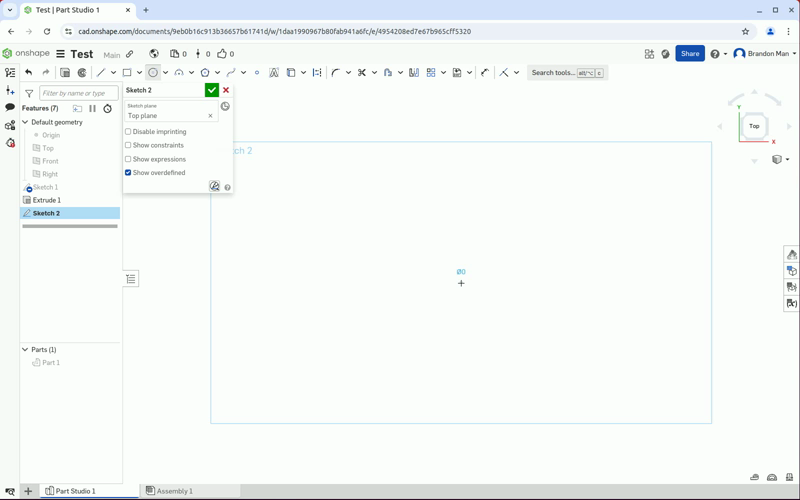
mouse_move(558, 282)
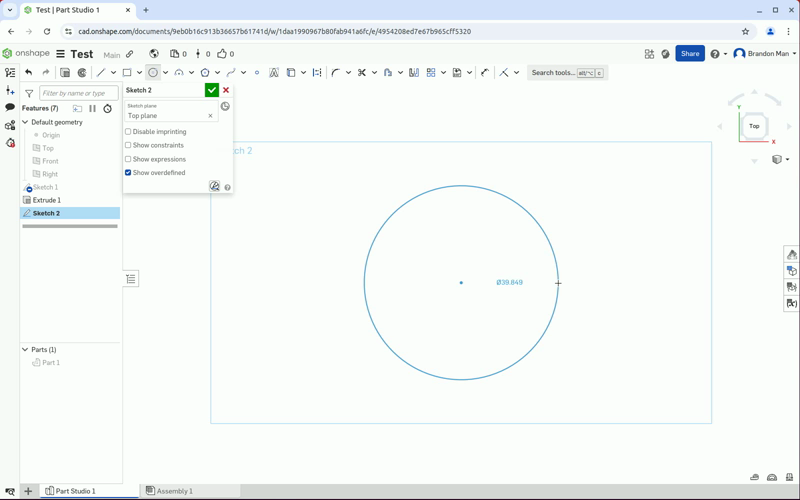
click(558, 282)
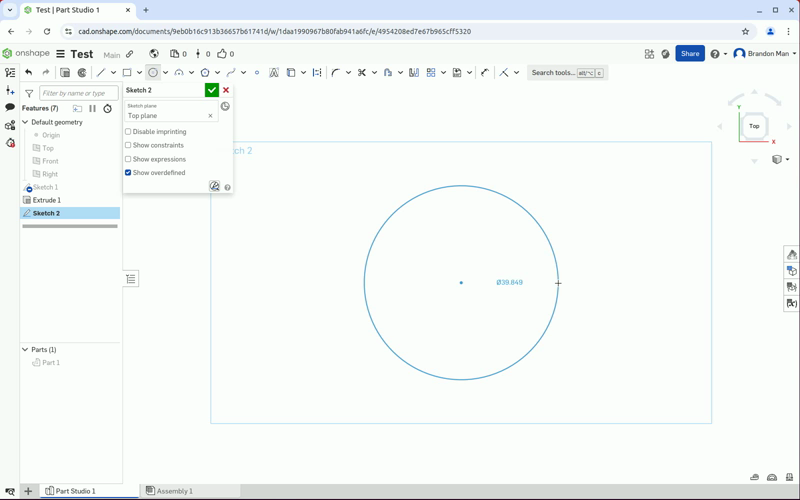
key(esc)
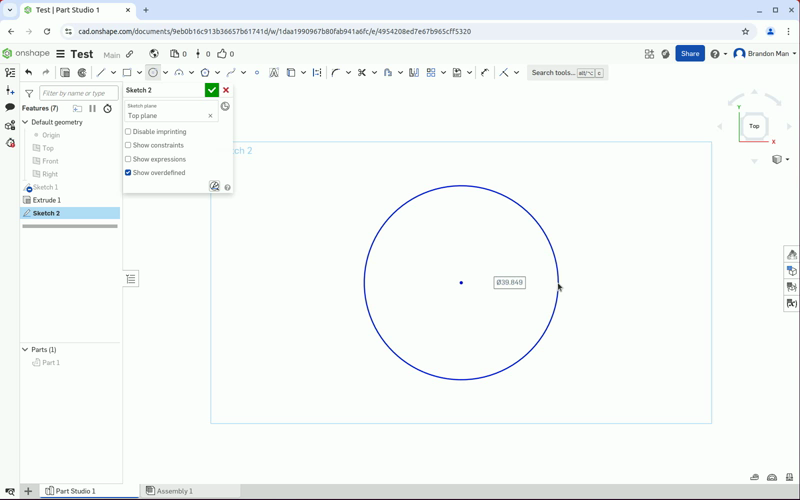
key(c)
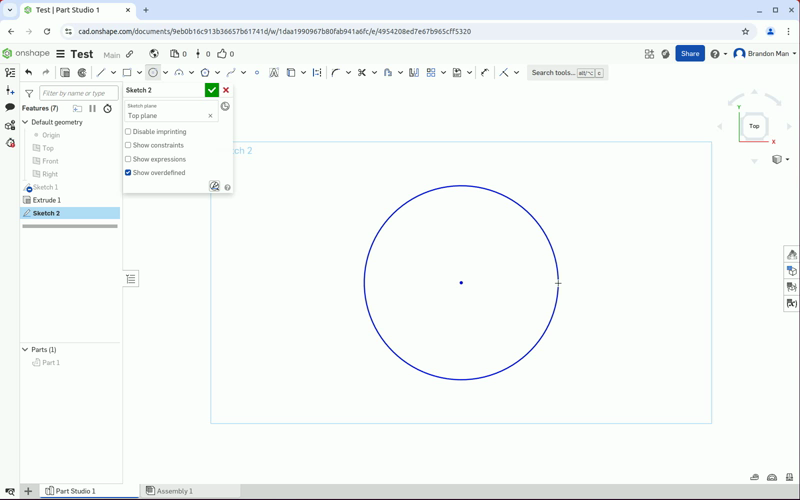
key_down(shift)
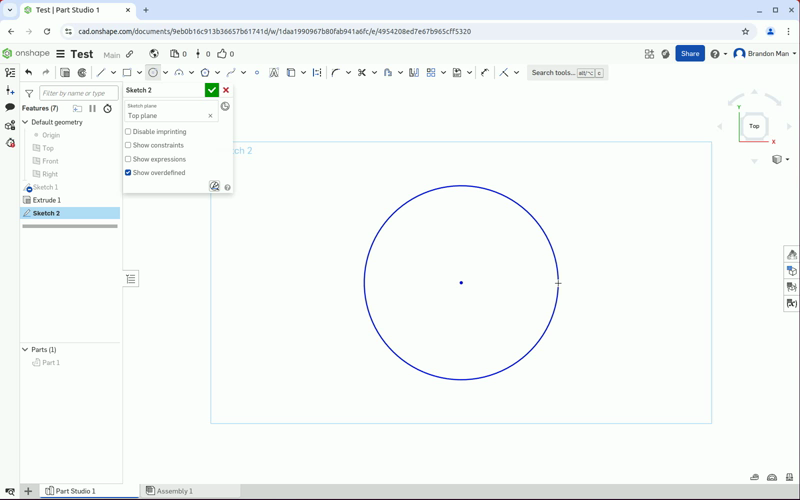
mouse_move(461, 282)
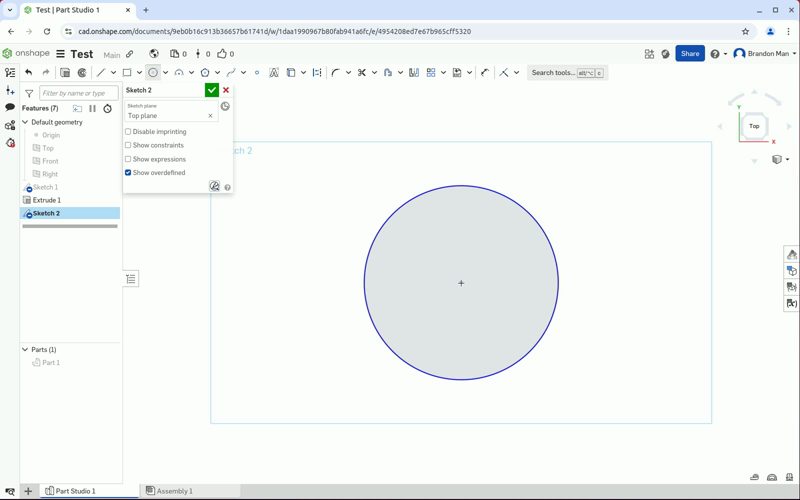
click(461, 282)
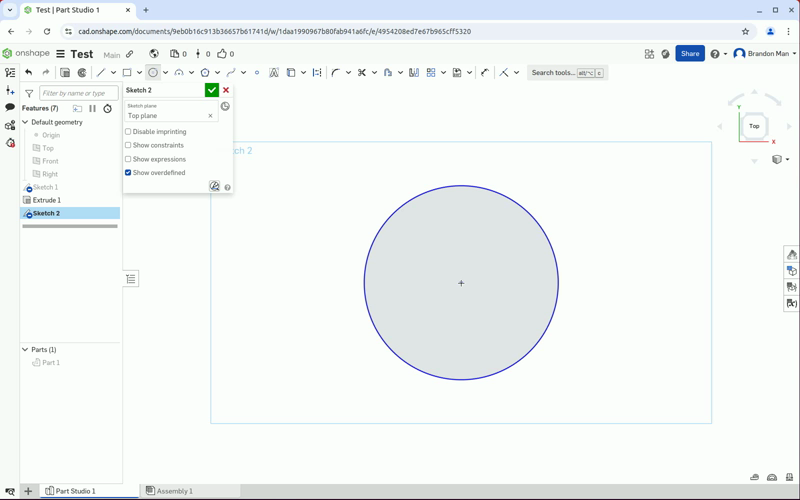
key_up(shift)
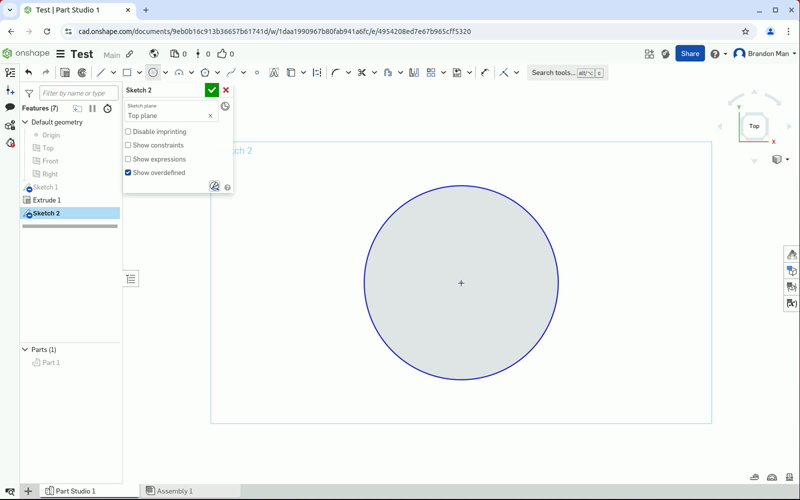
mouse_move(535, 282)
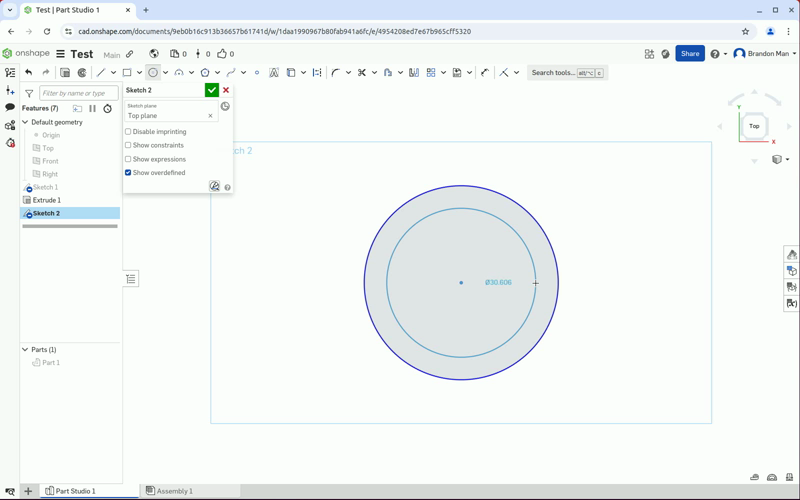
click(535, 282)
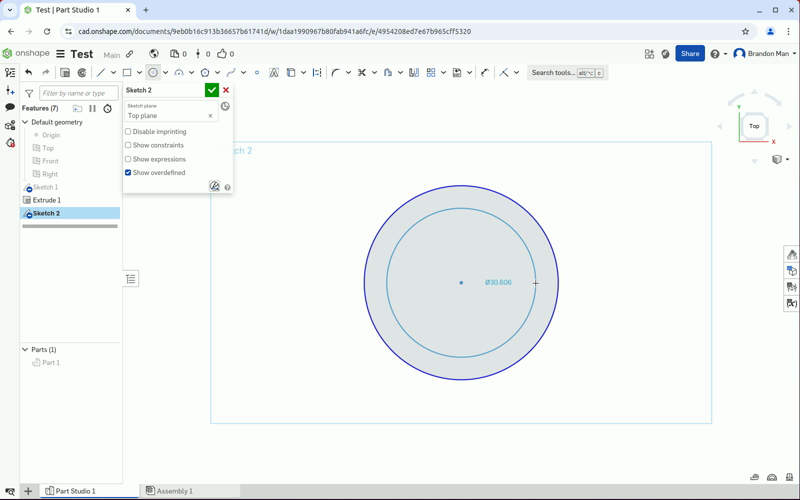
key(esc)
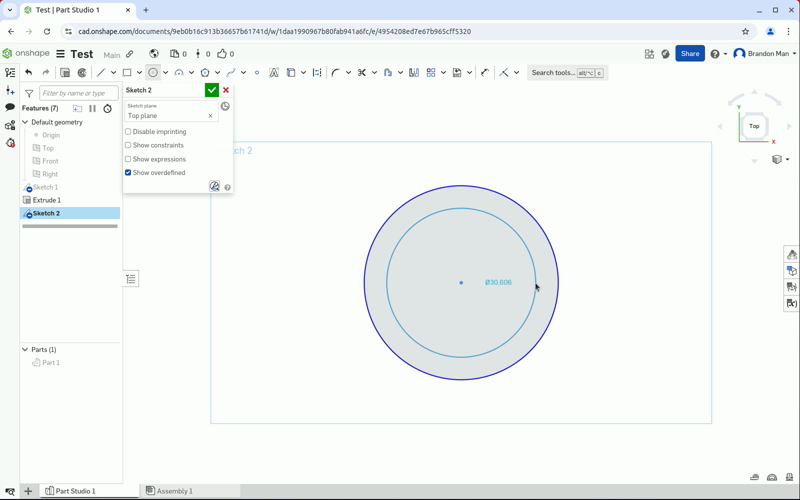
mouse_move(520, 224)
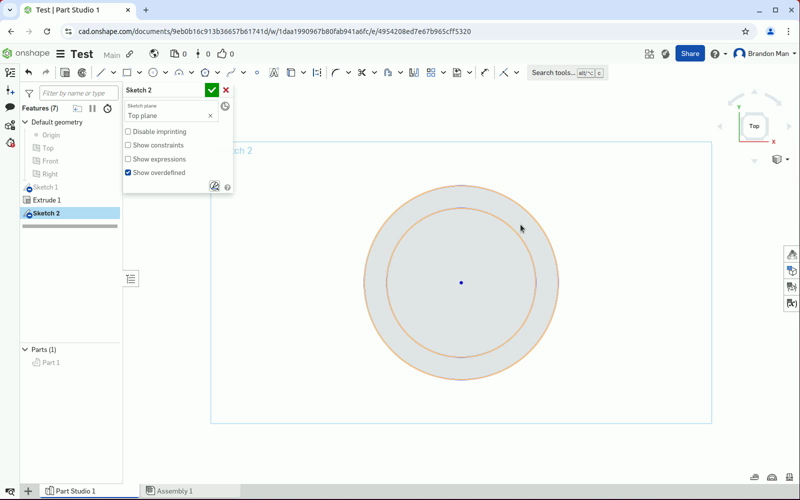
click(520, 224)
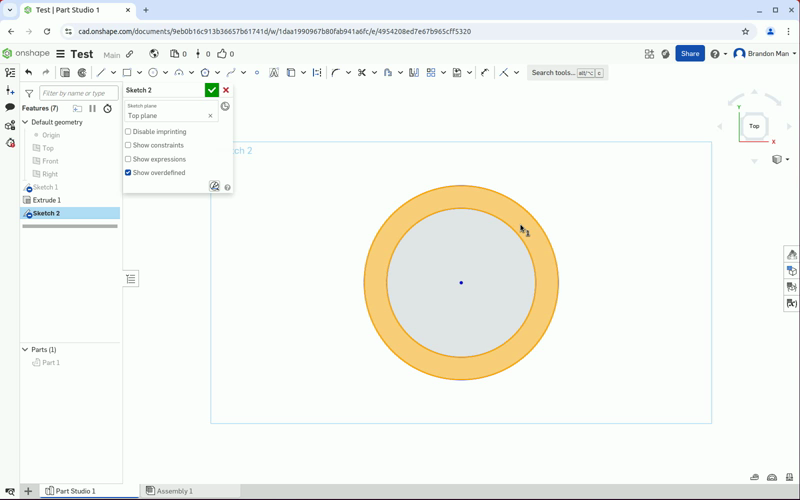
mouse_move(73, 352)
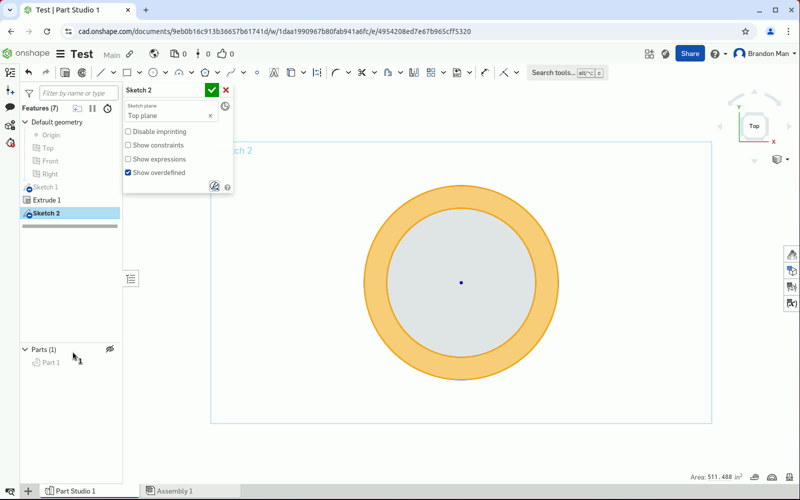
key(shift+y)
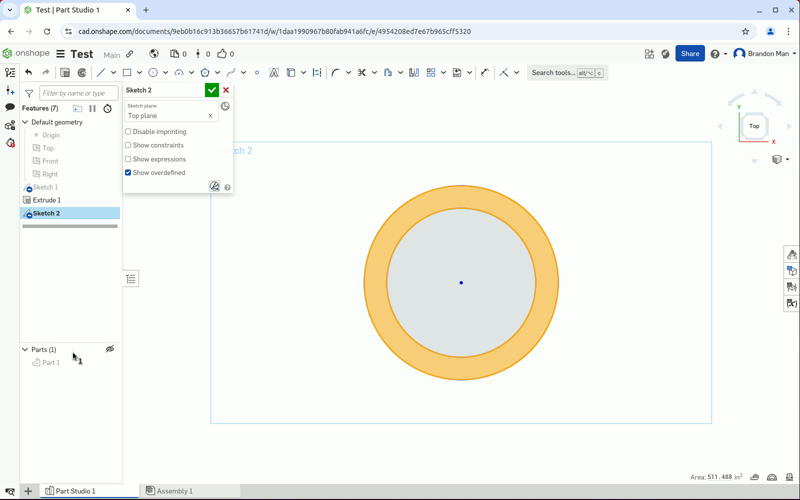
key(shift+e)
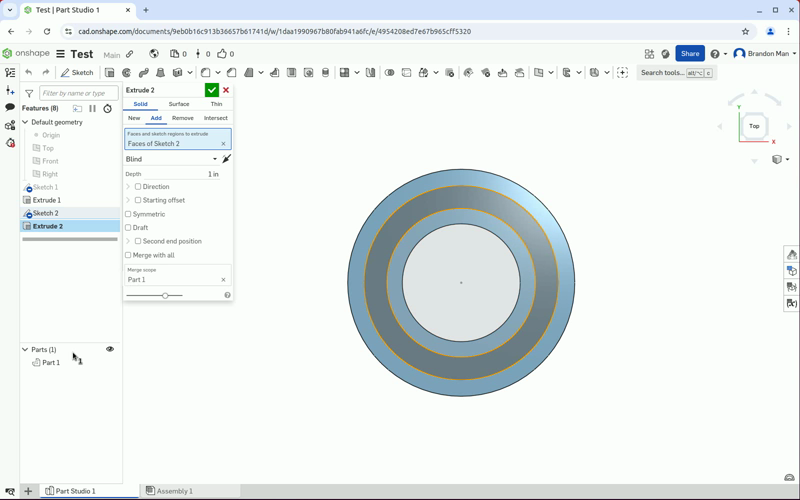
mouse_move(143, 106)
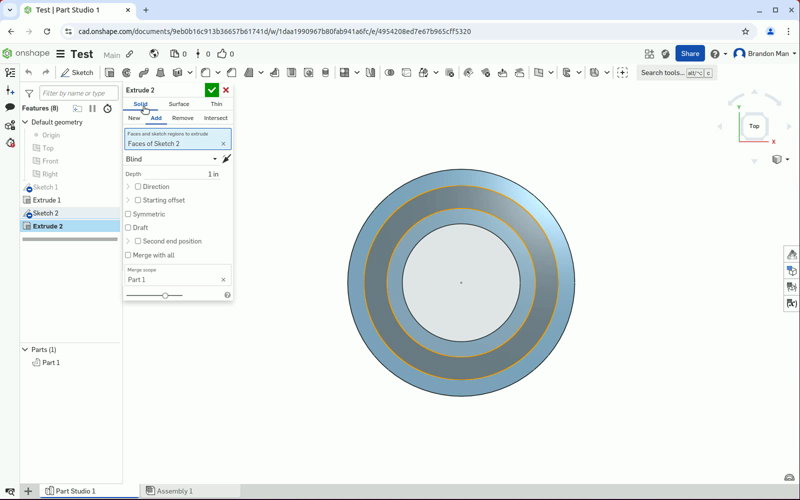
click(143, 106)
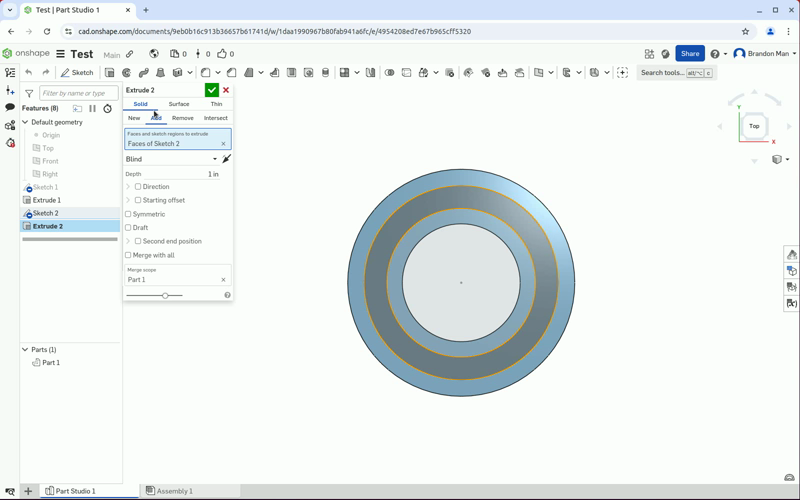
mouse_move(186, 120)
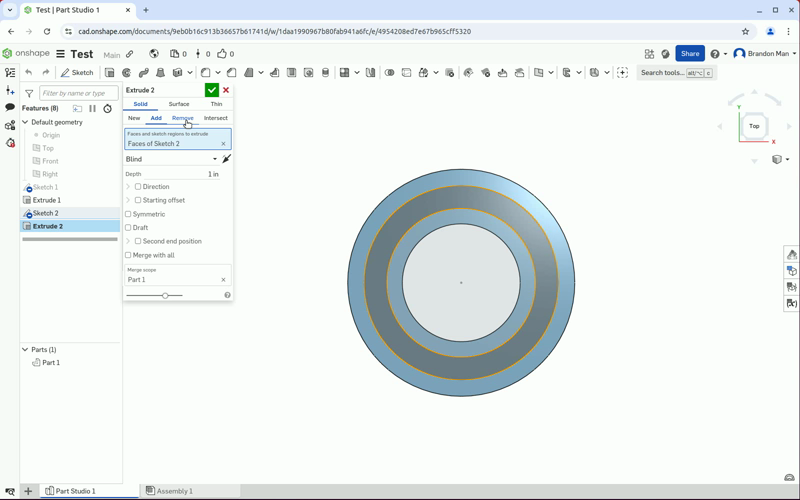
click(186, 120)
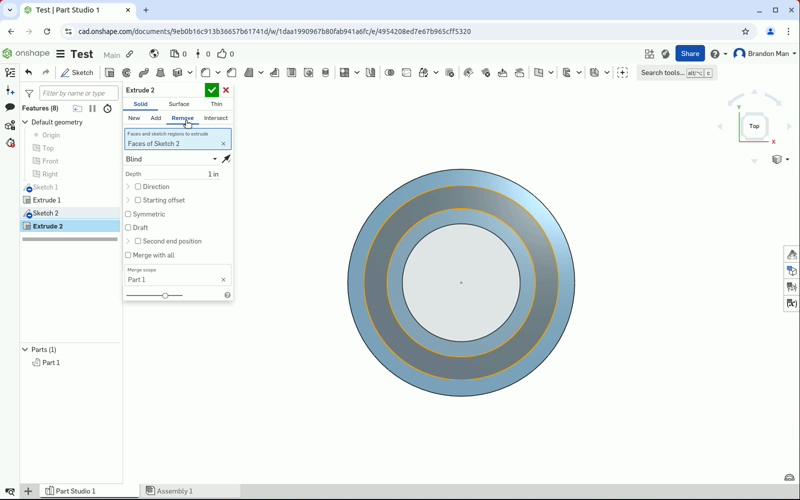
key(tab, 4)
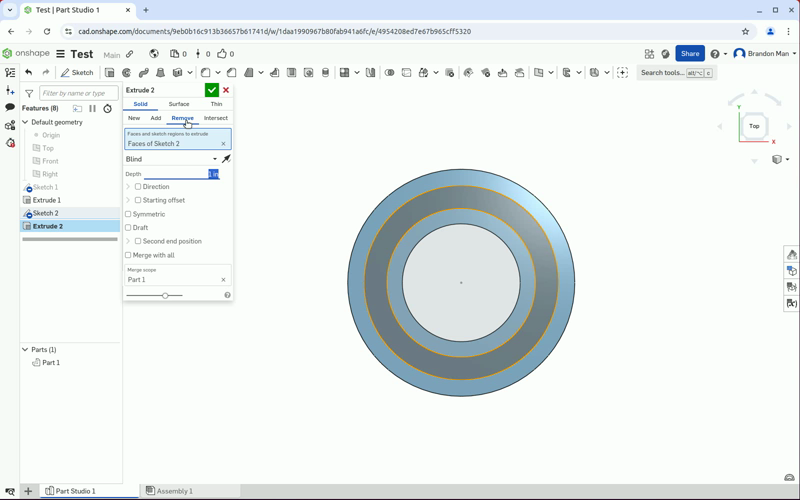
text(0.722)
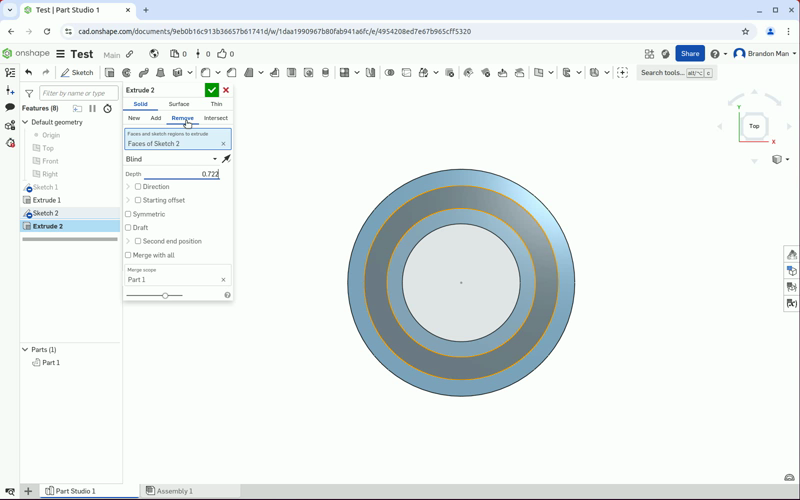
key(tab, 6)
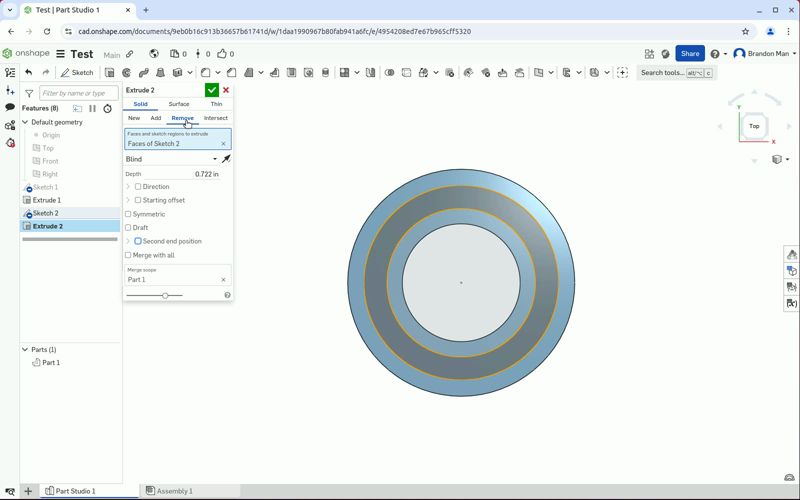
key(space)
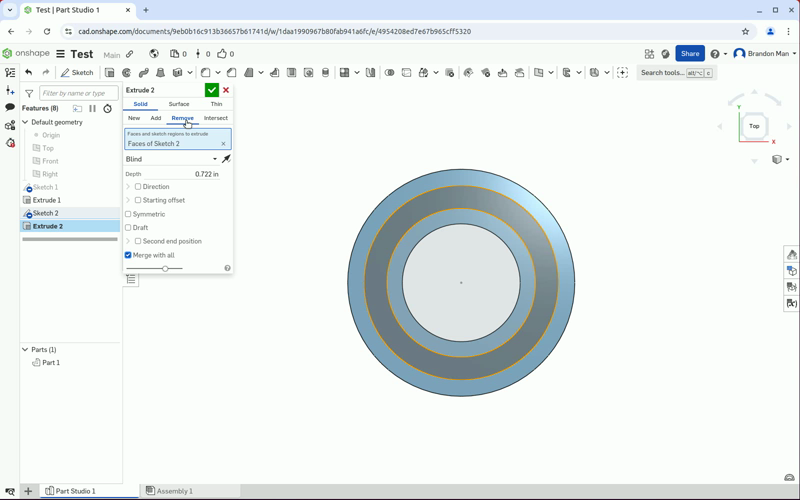
key(enter)
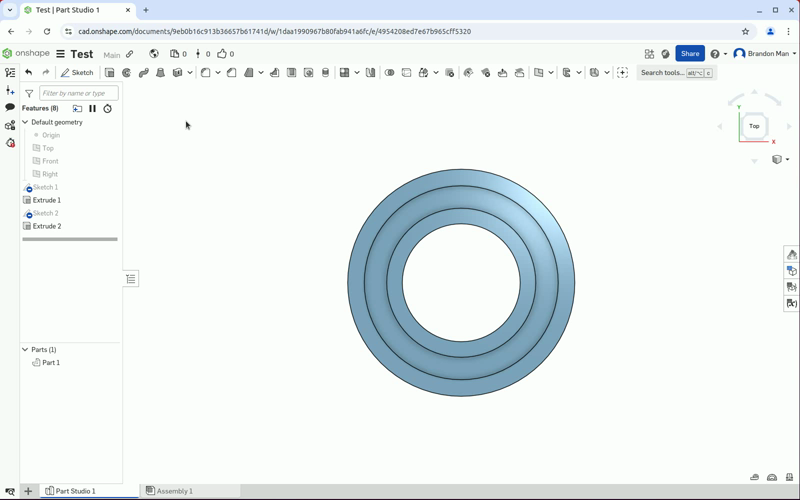
key(shift+h)
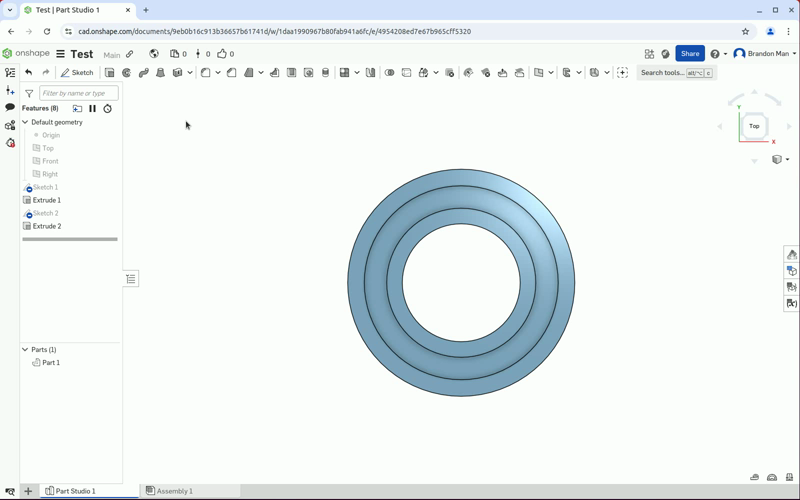
key(shift+h)
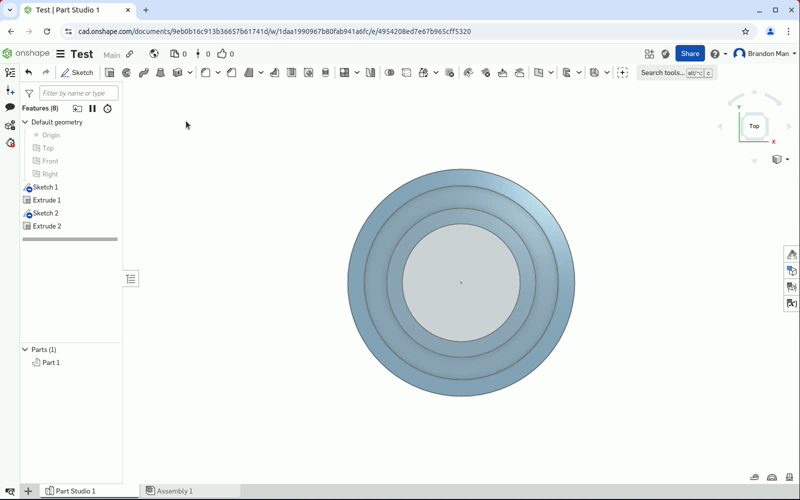
key(shift+7)
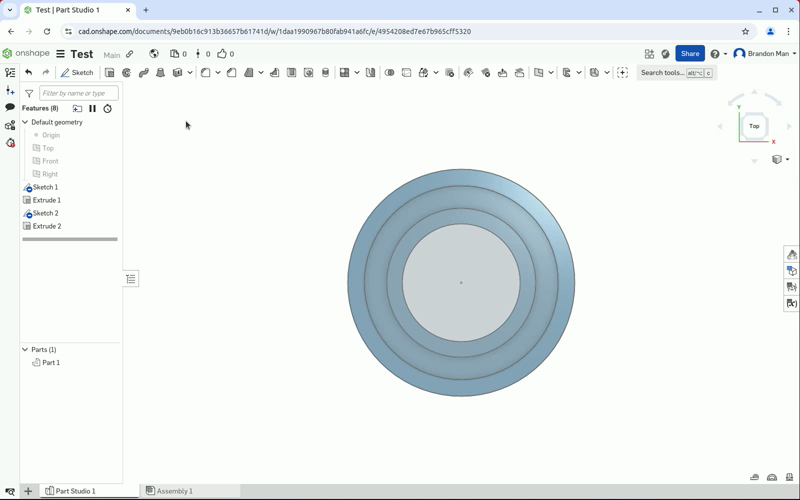
key(up, 3)
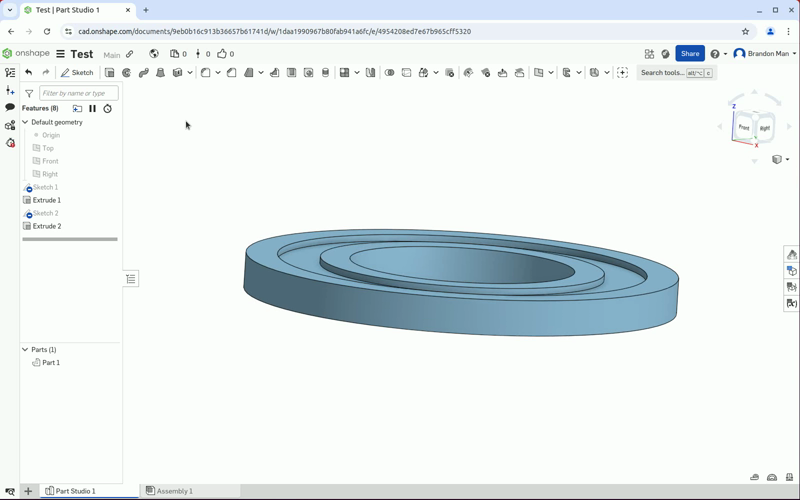
key(left, 3)
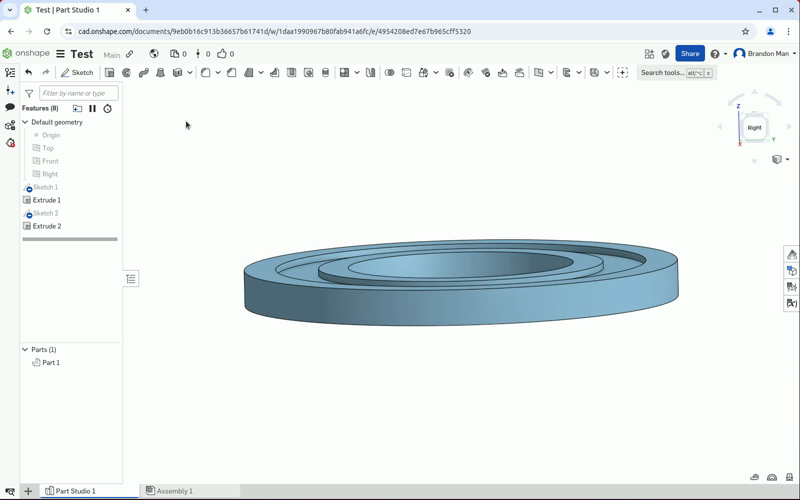
key(right, 3)
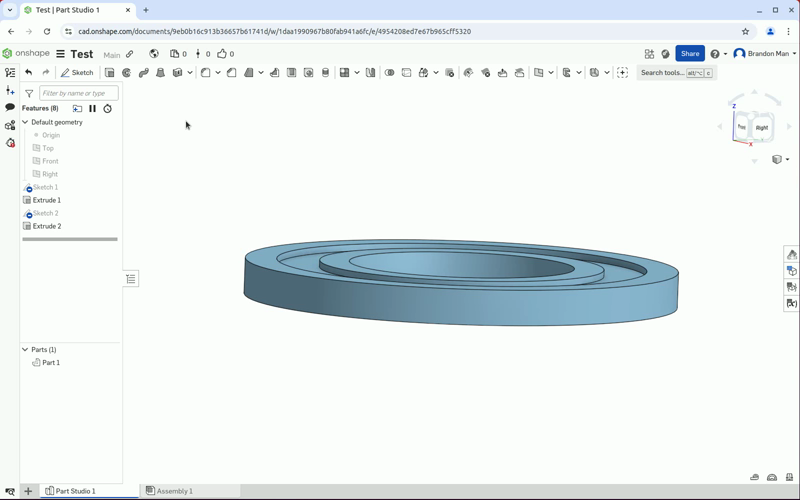
key(down, 3)
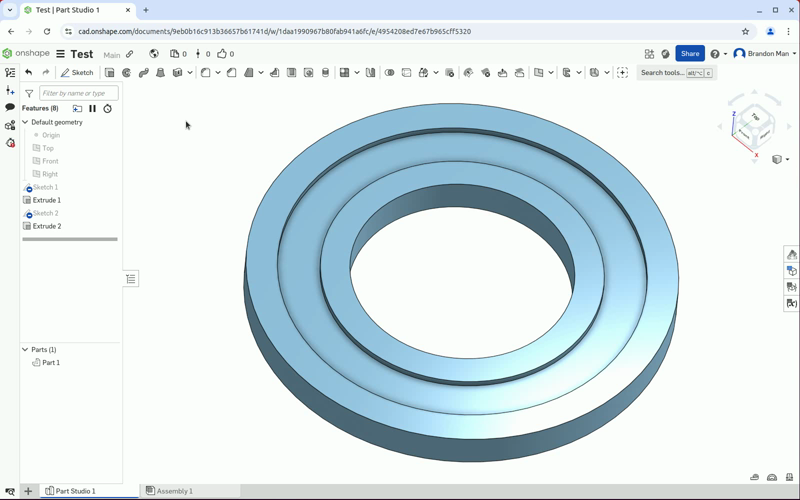
mouse_move(73, 189)
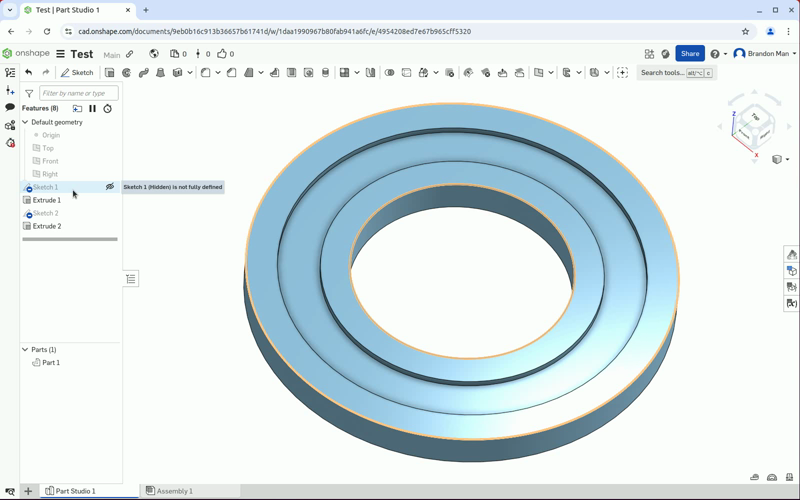
click(73, 189)